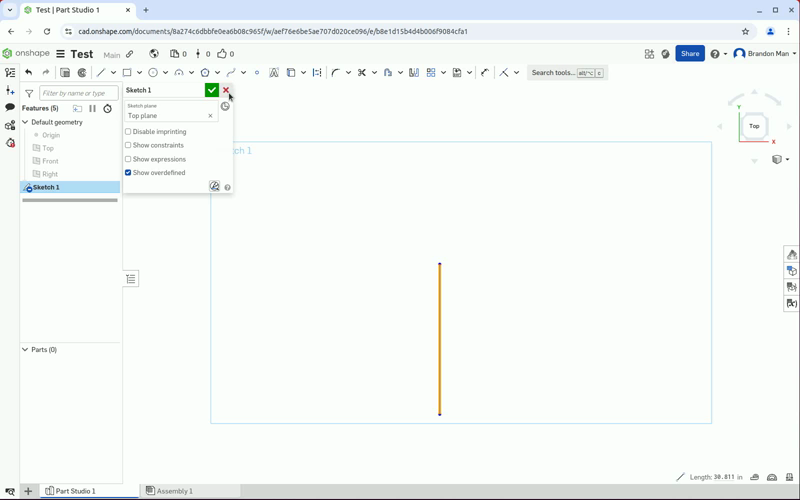
key(shift+h)
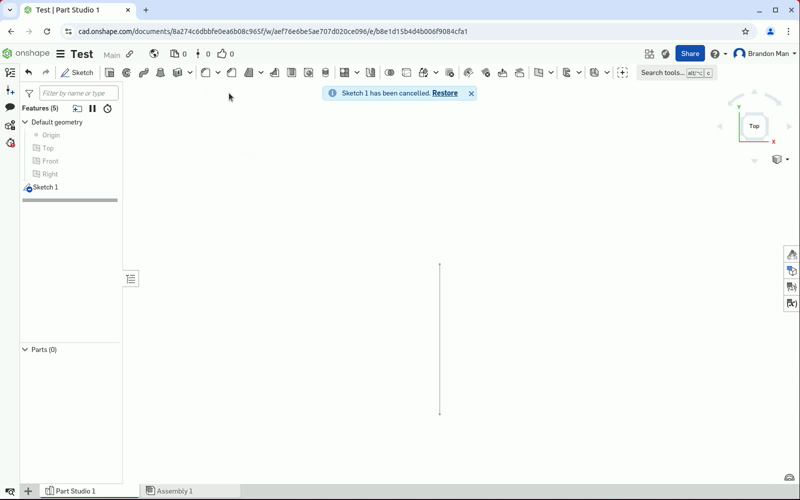
key(shift+s)
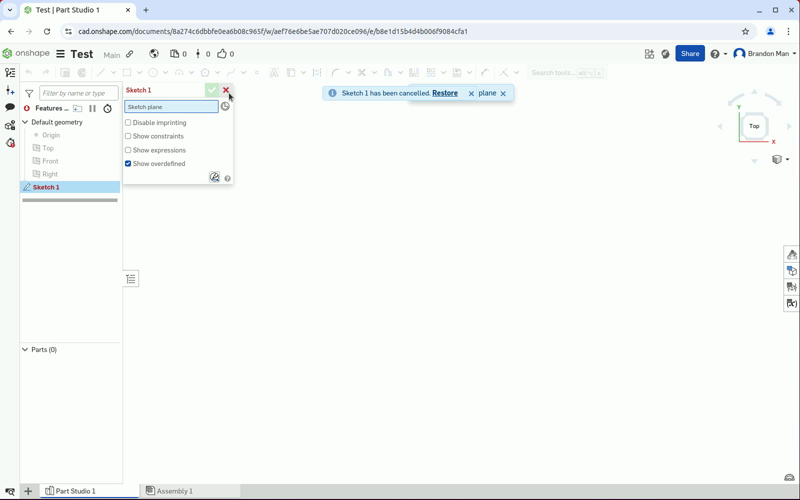
mouse_move(73, 150)
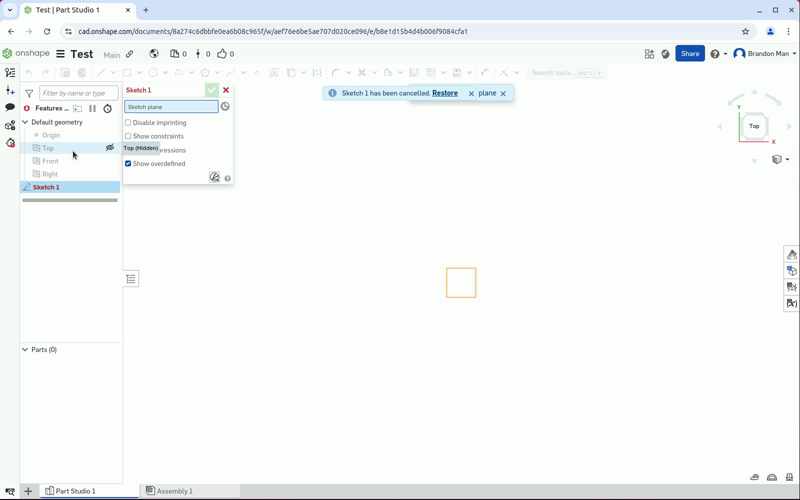
click(73, 150)
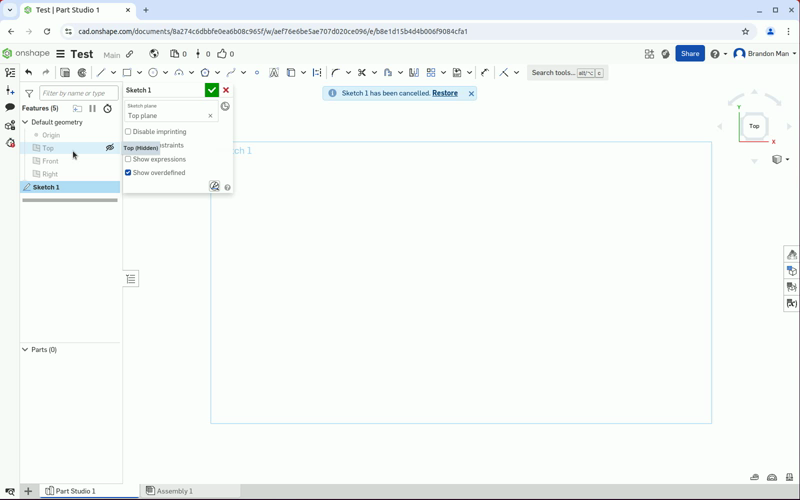
mouse_move(73, 352)
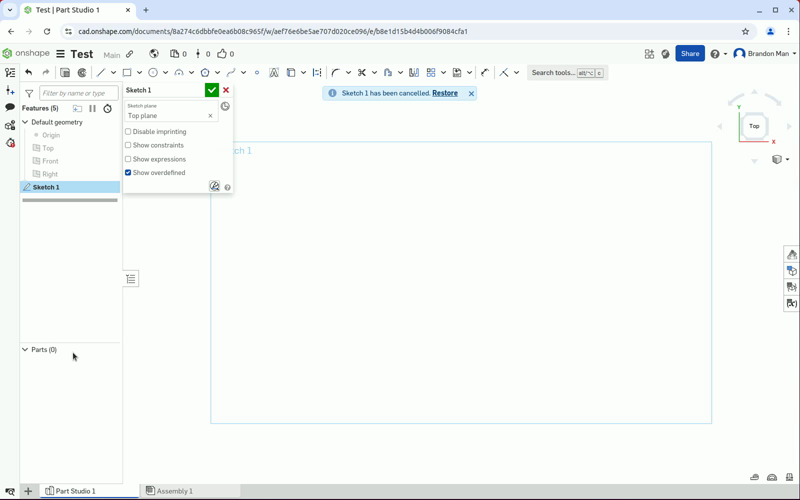
key(y)
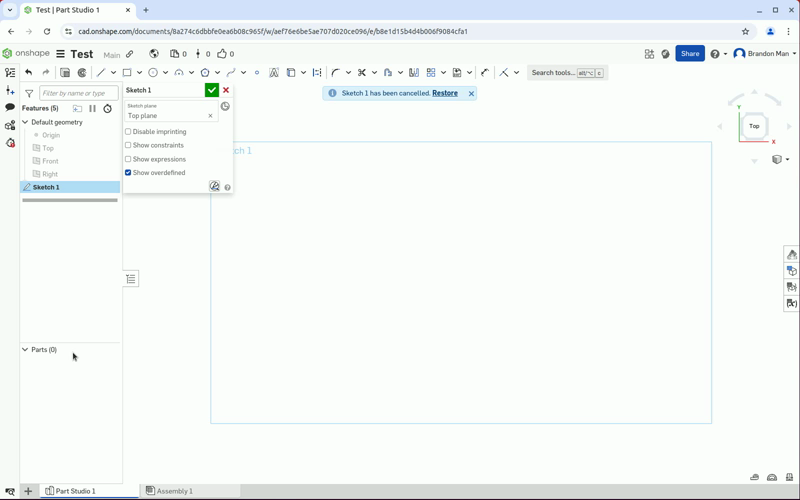
key(c)
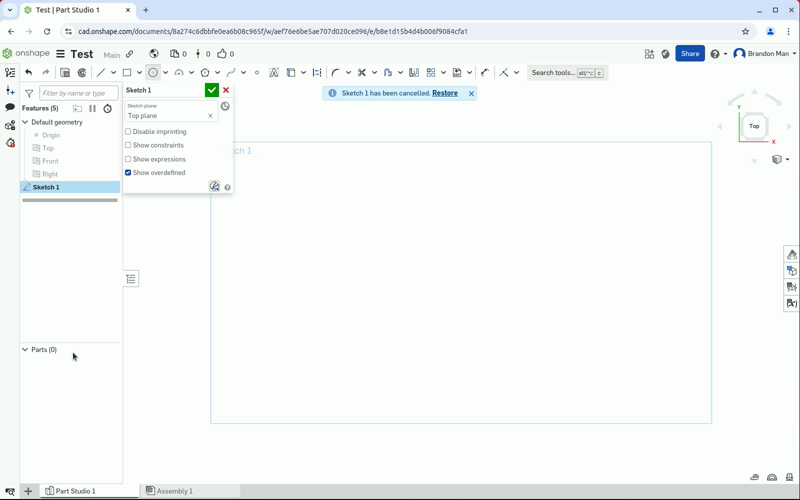
key_down(shift)
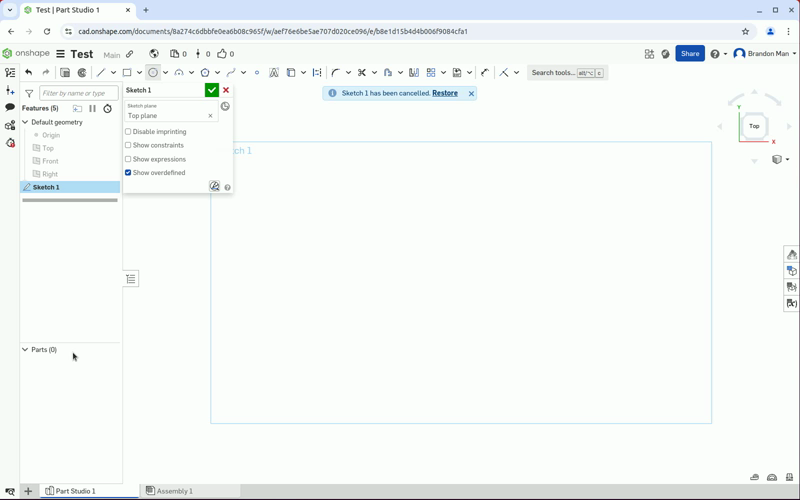
mouse_move(460, 282)
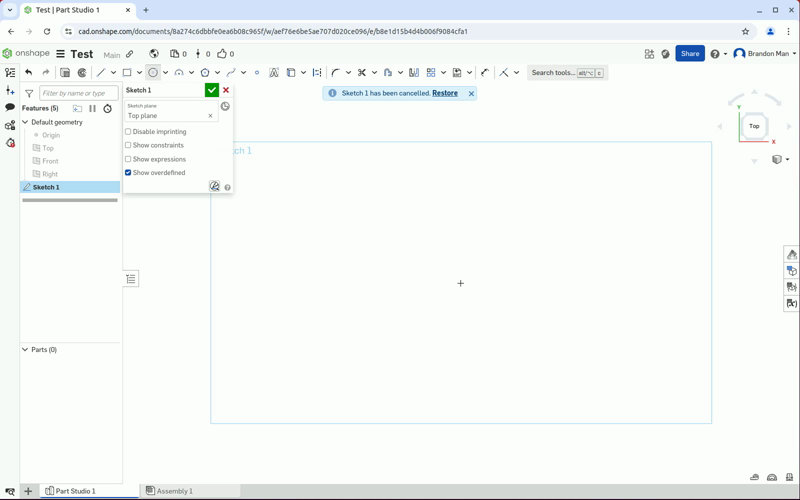
click(460, 282)
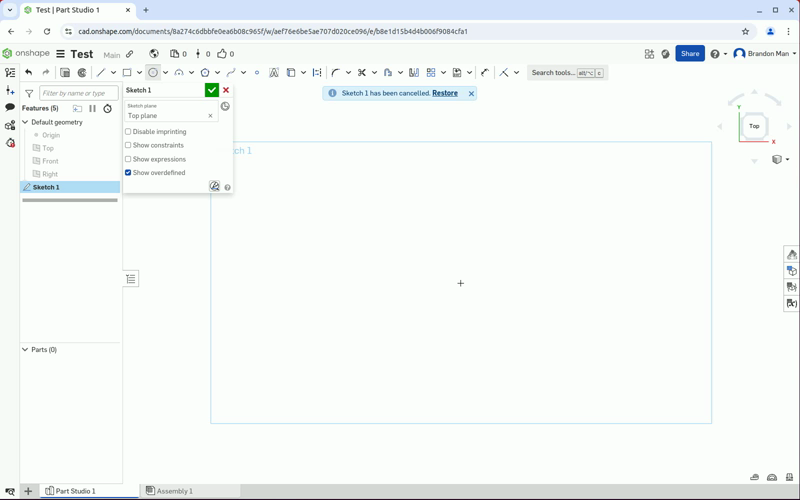
key_up(shift)
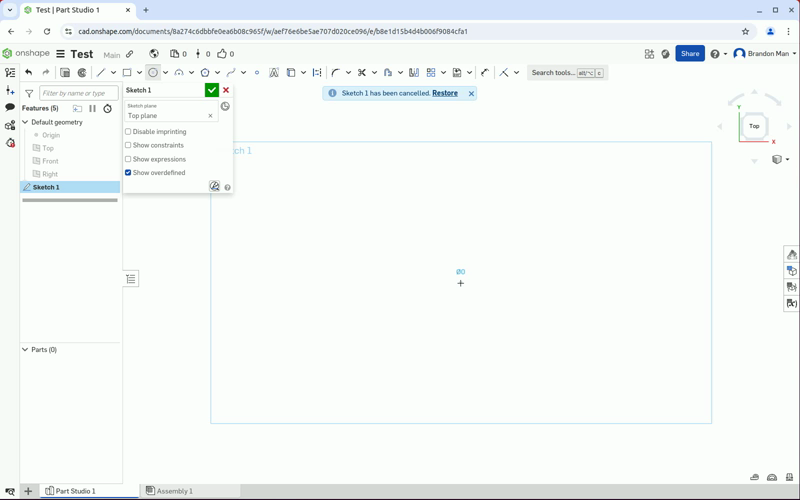
mouse_move(553, 282)
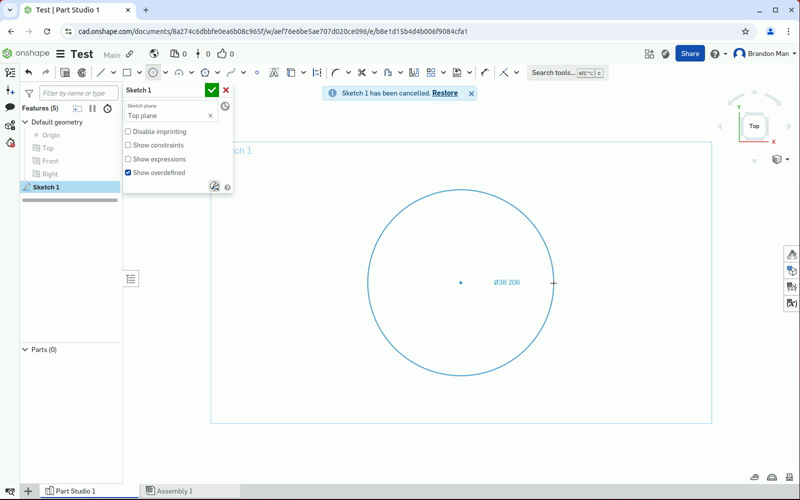
click(553, 282)
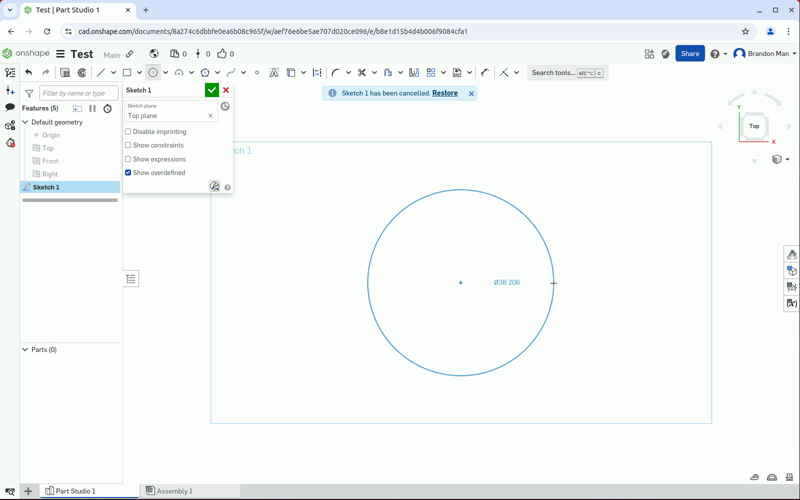
key(esc)
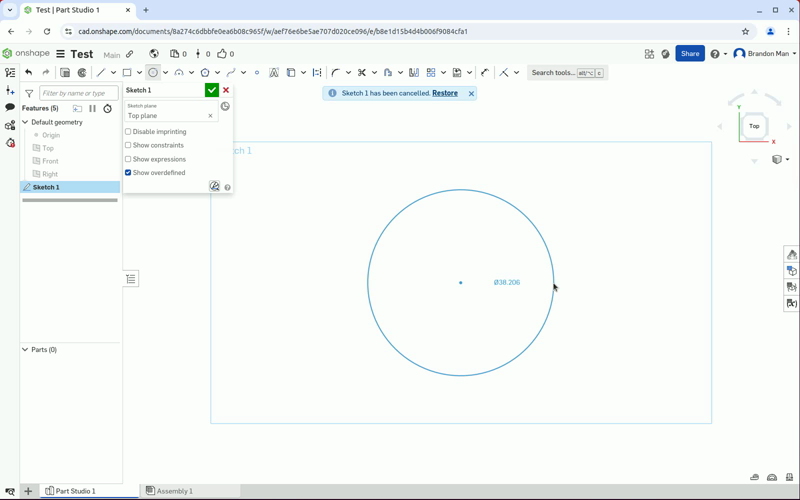
mouse_move(424, 289)
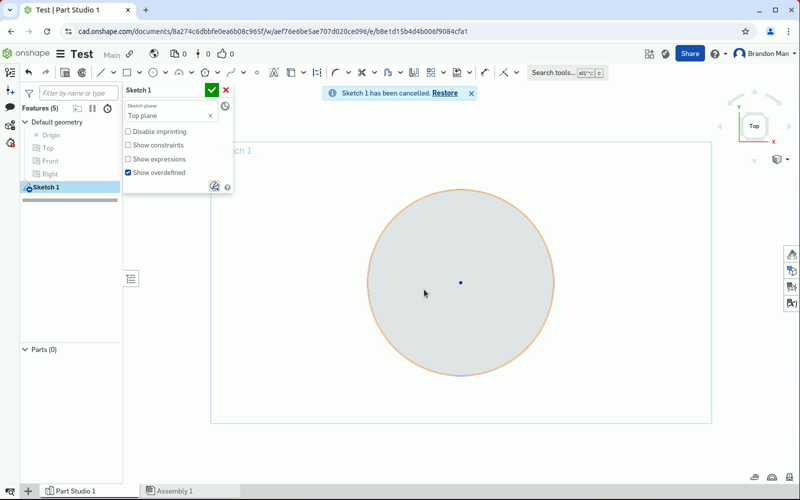
click(424, 289)
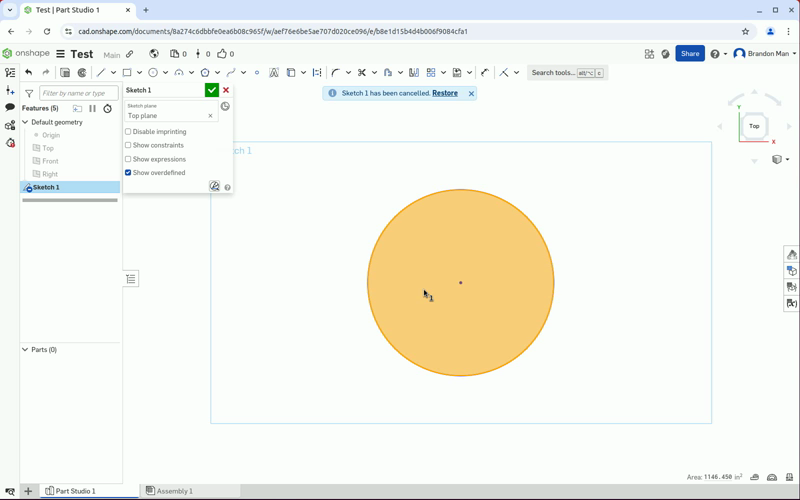
mouse_move(73, 352)
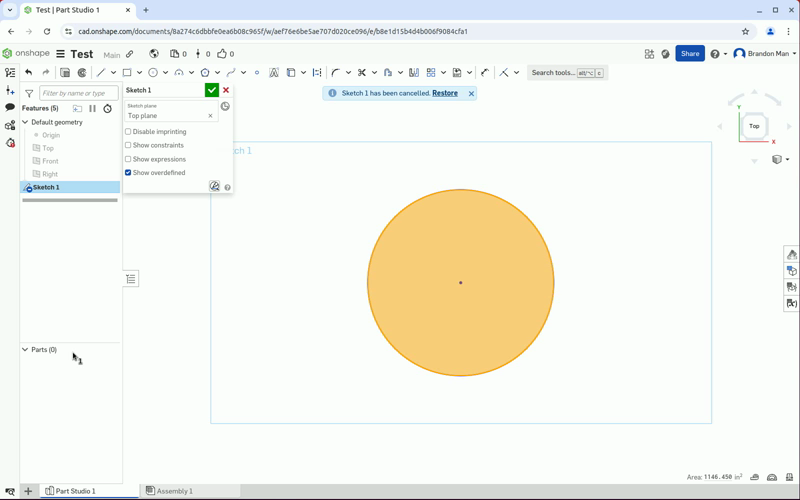
key(shift+y)
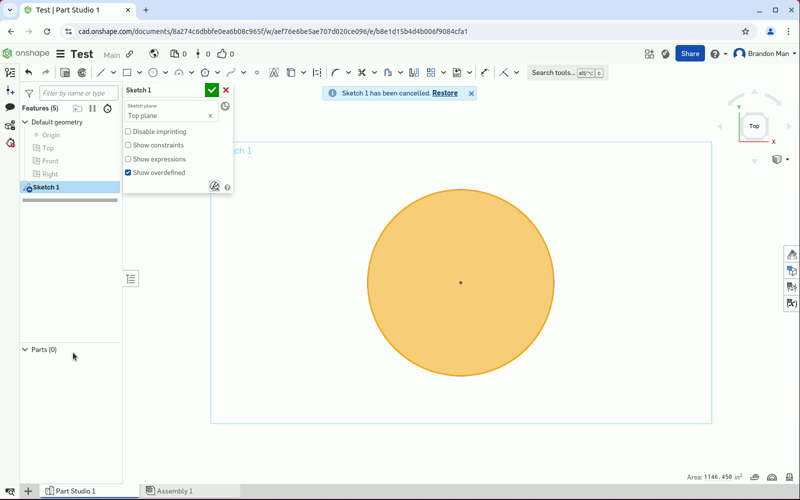
key(shift+e)
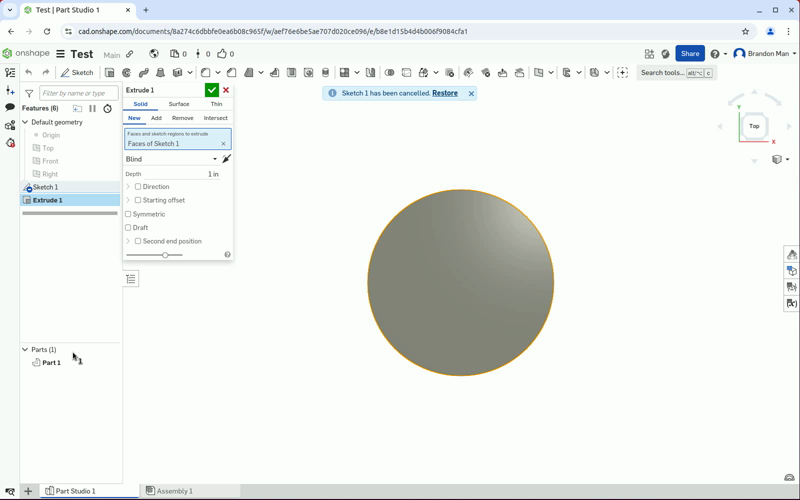
mouse_move(143, 106)
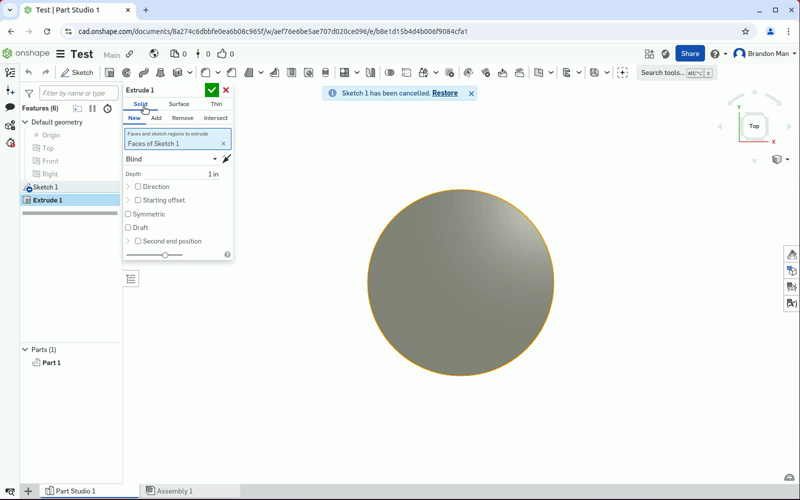
click(143, 106)
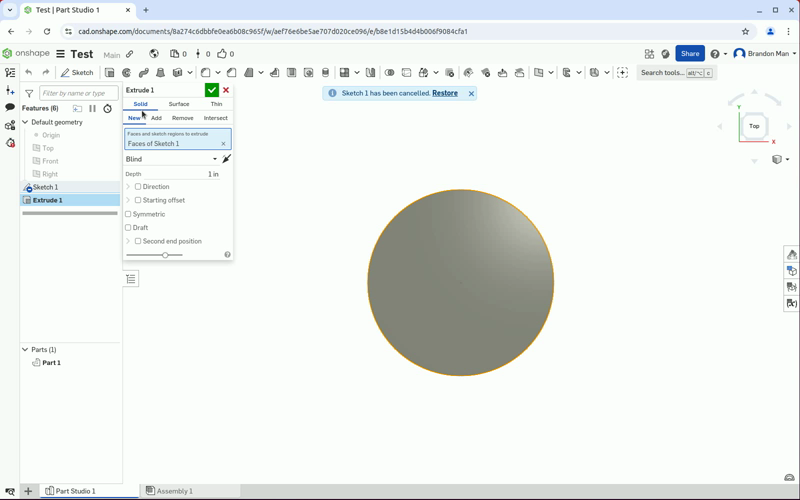
mouse_move(137, 120)
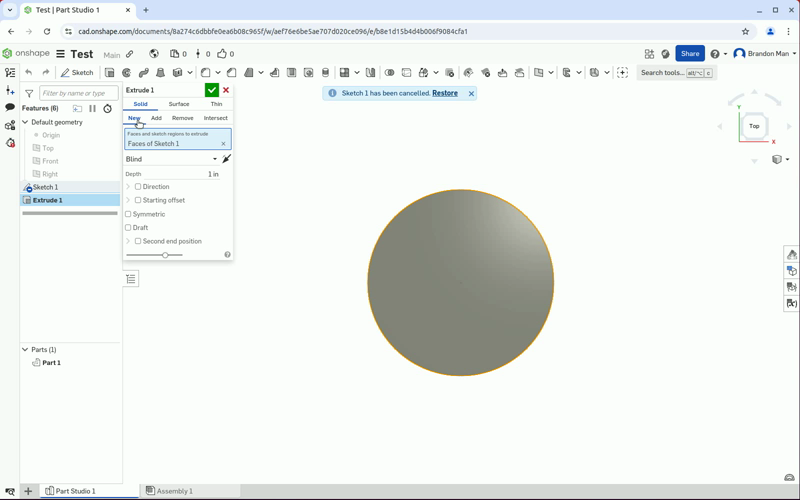
click(137, 120)
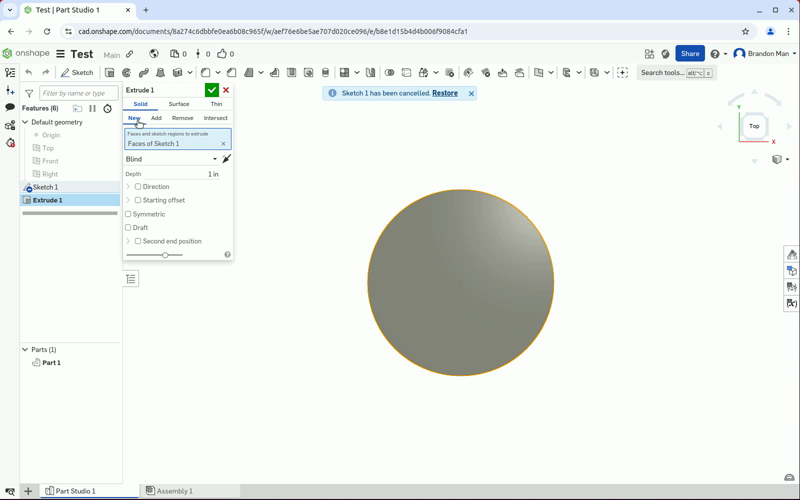
key(tab, 4)
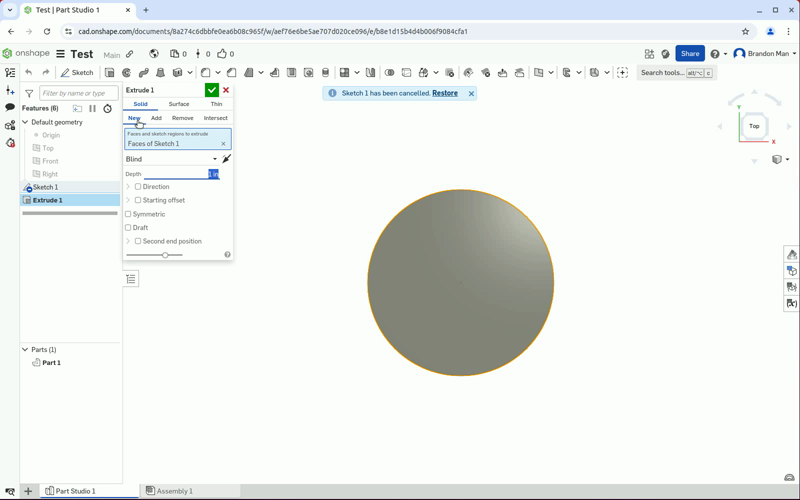
text(15.646)
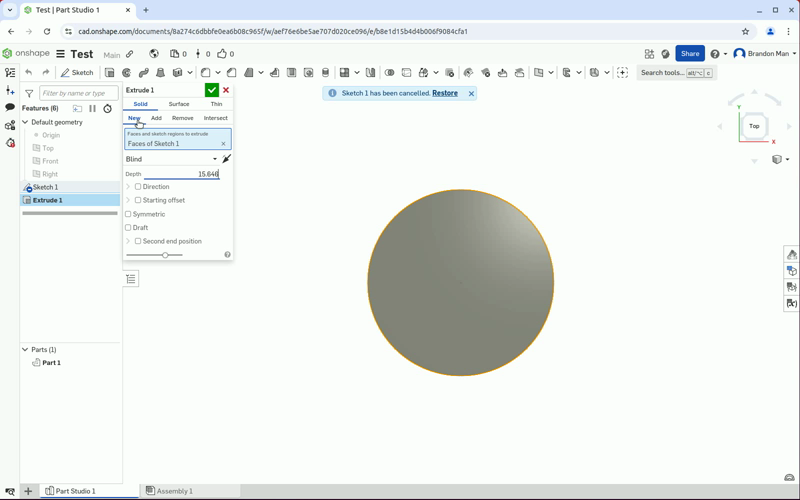
key(enter)
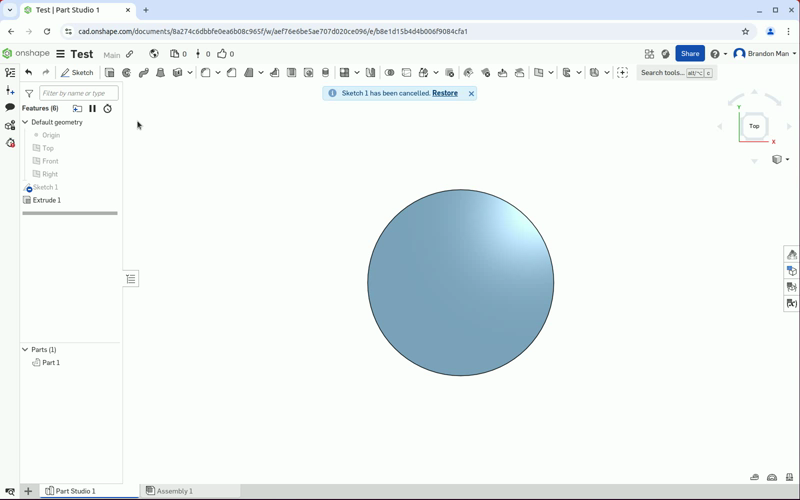
key(shift+h)
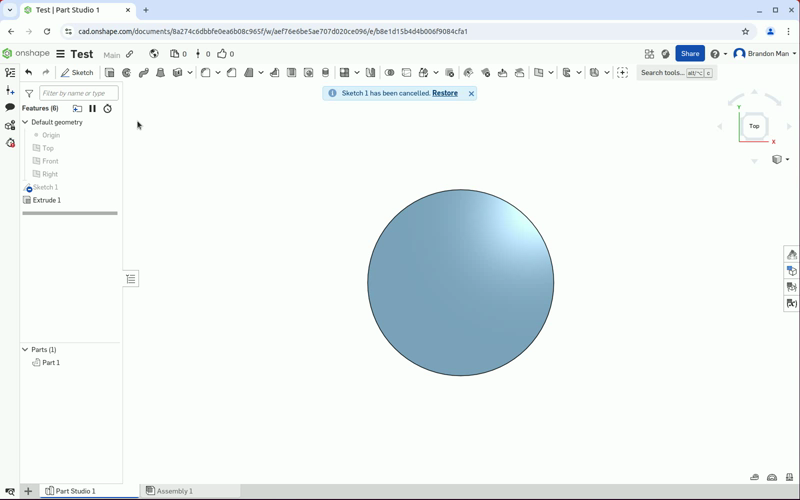
key(shift+h)
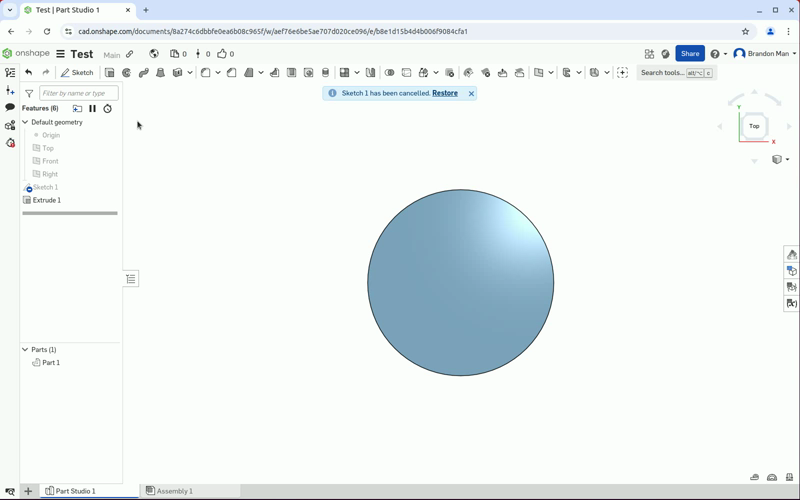
mouse_move(73, 189)
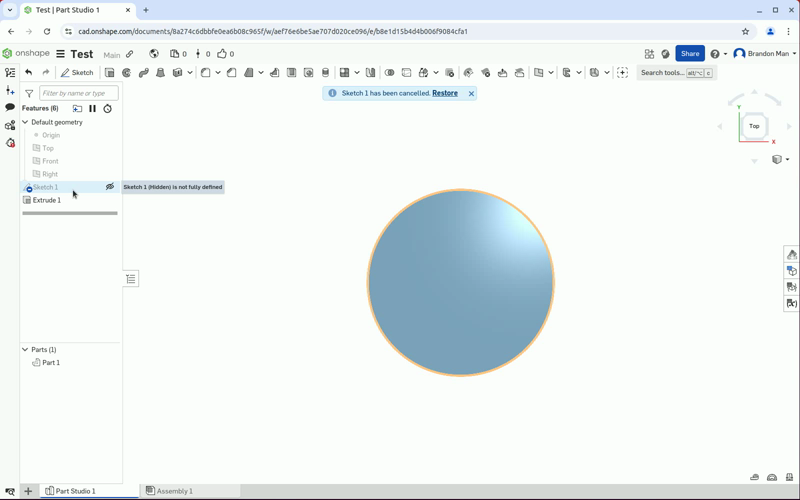
click(73, 189)
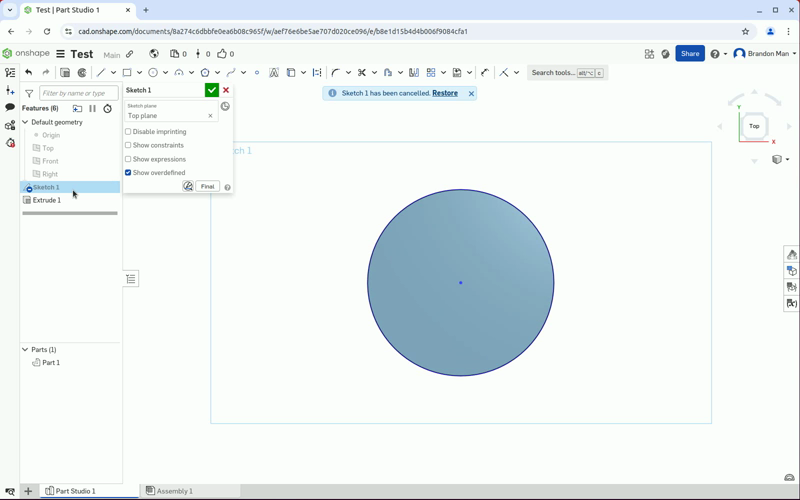
mouse_move(229, 92)
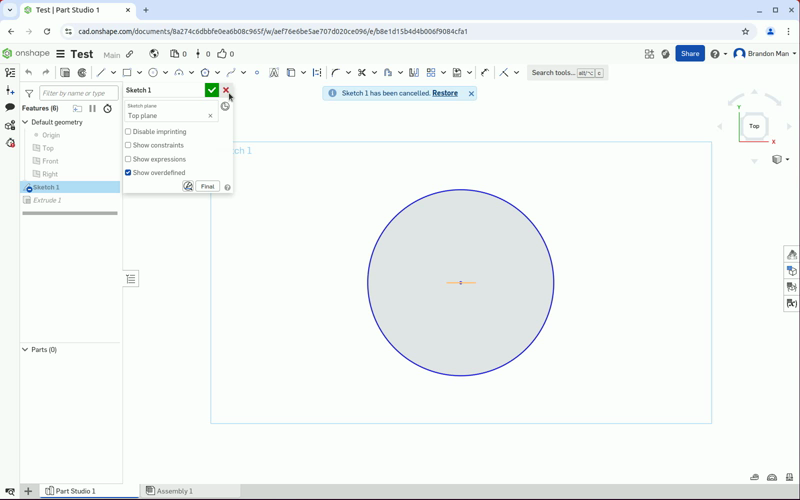
click(229, 92)
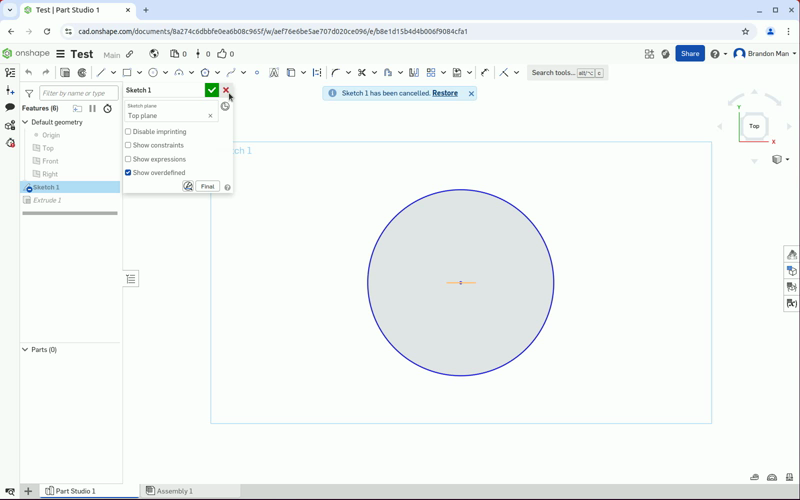
key(shift+s)
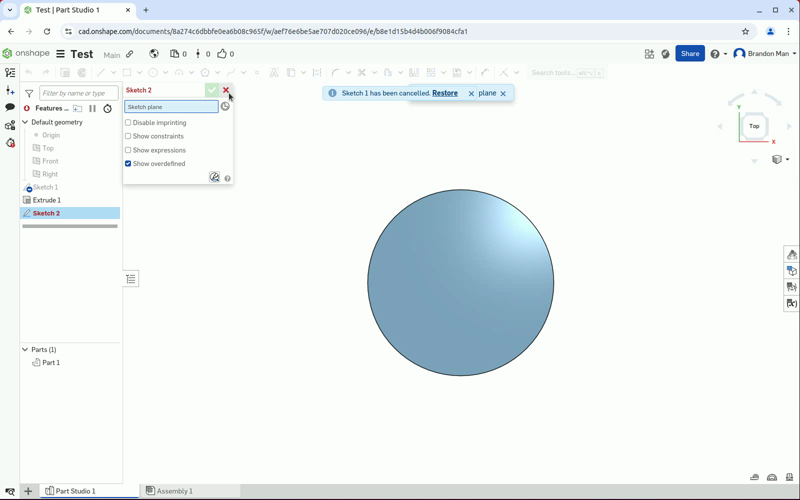
mouse_move(73, 150)
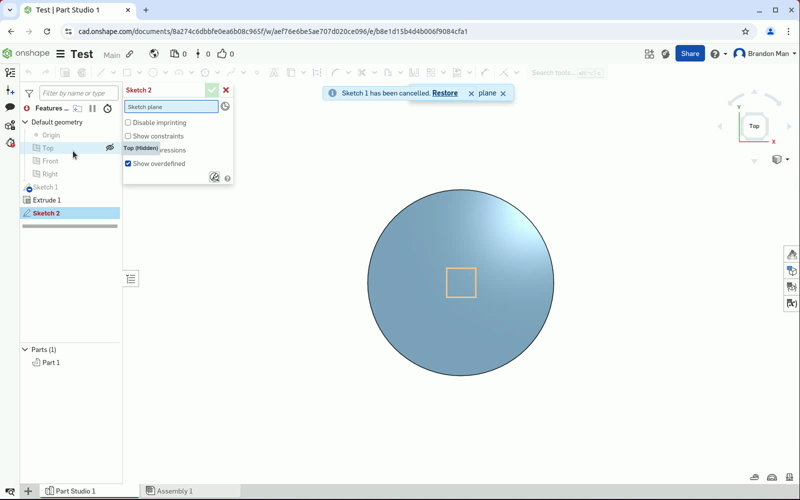
click(73, 150)
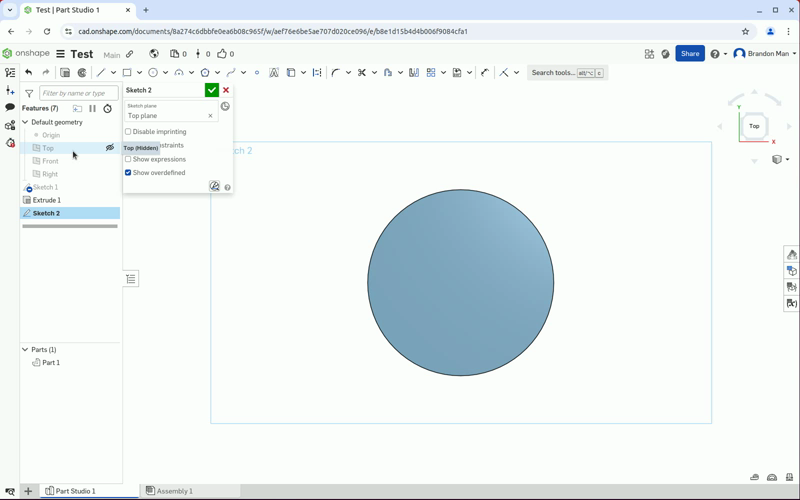
mouse_move(73, 352)
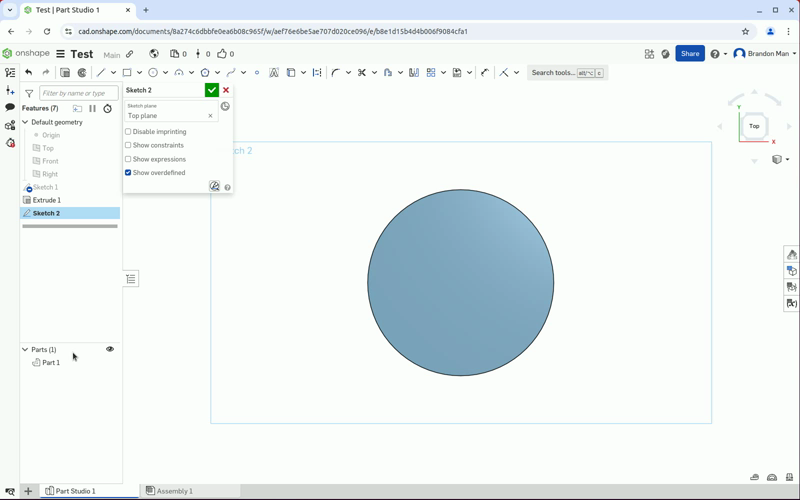
key(y)
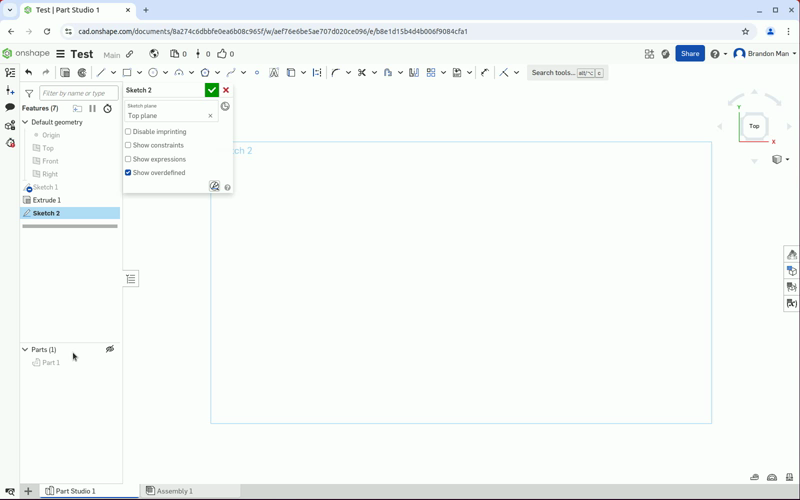
key(c)
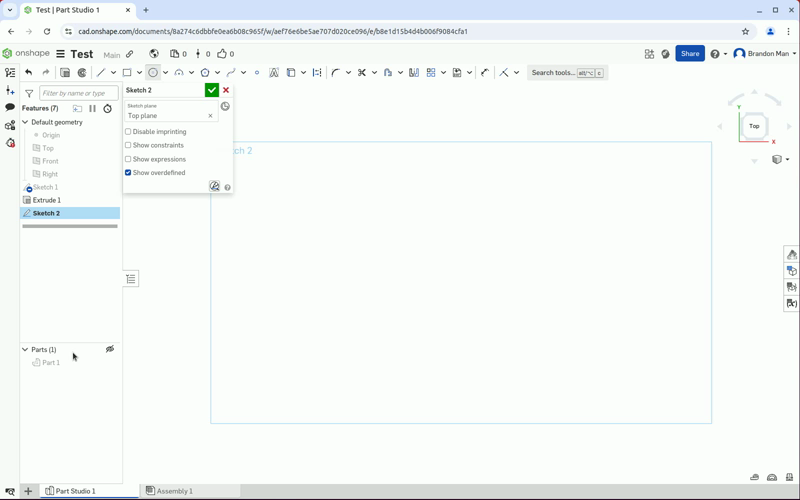
key_down(shift)
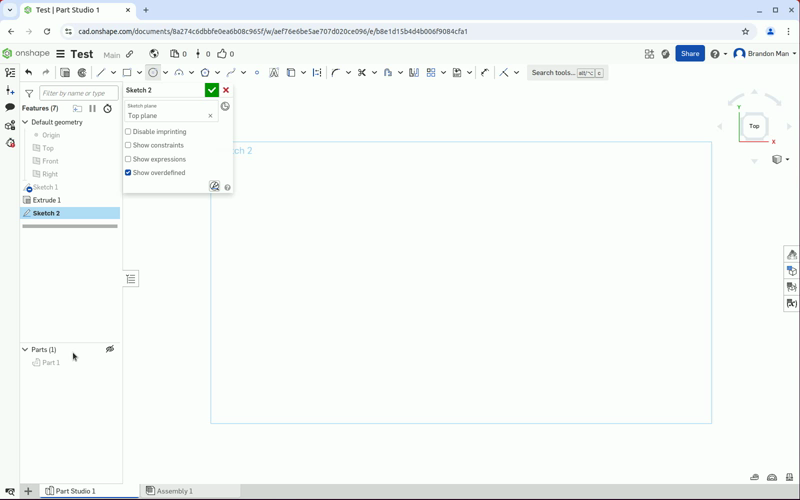
mouse_move(461, 282)
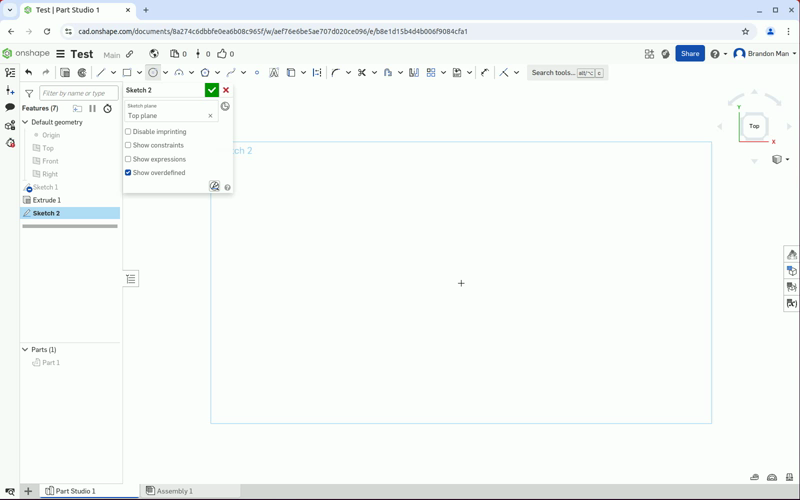
click(461, 282)
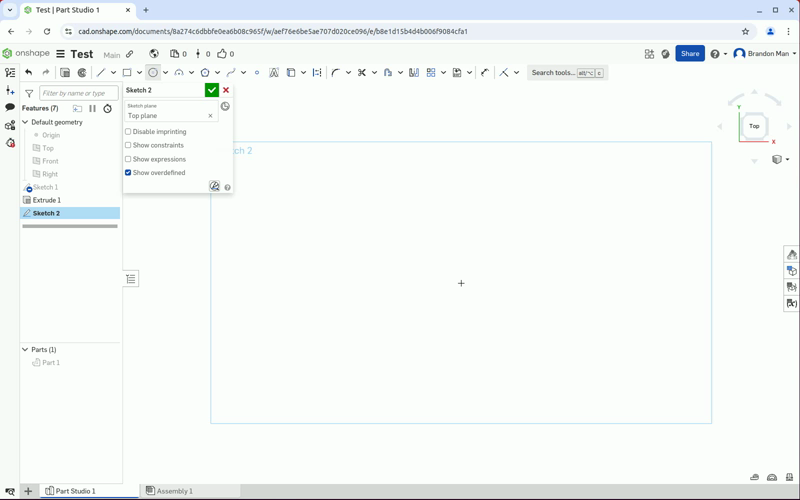
key_up(shift)
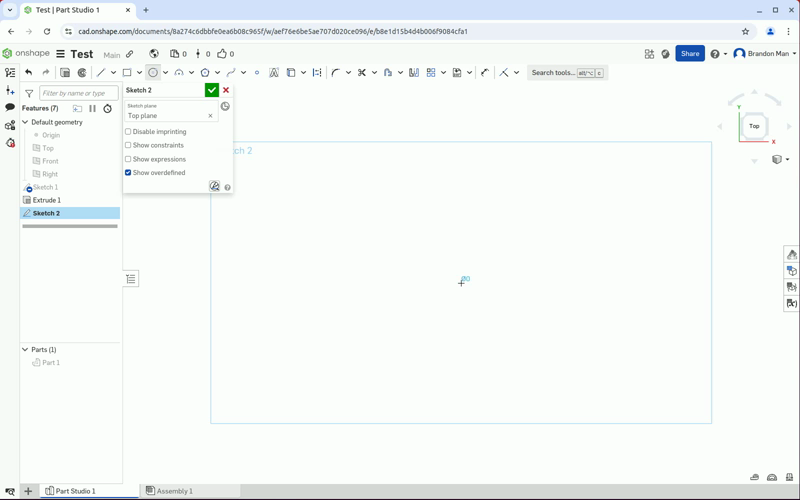
mouse_move(572, 282)
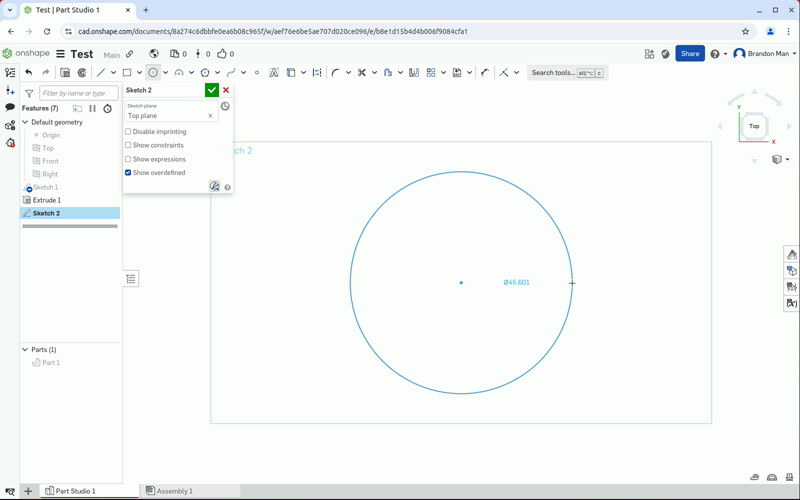
click(572, 282)
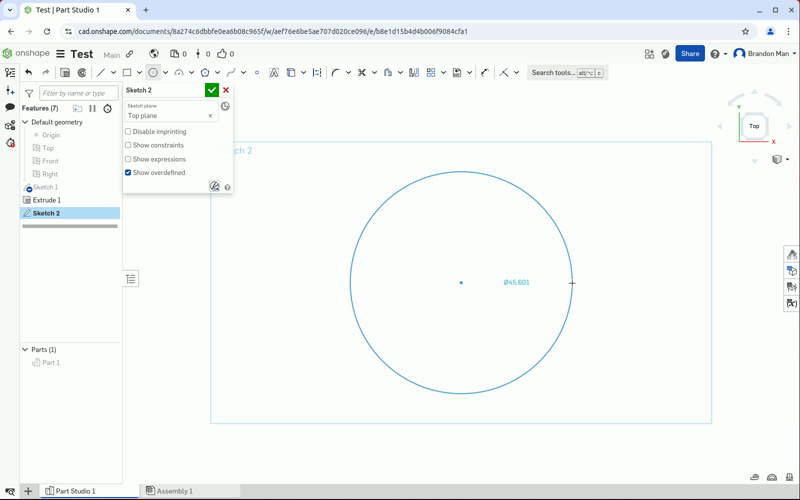
key(esc)
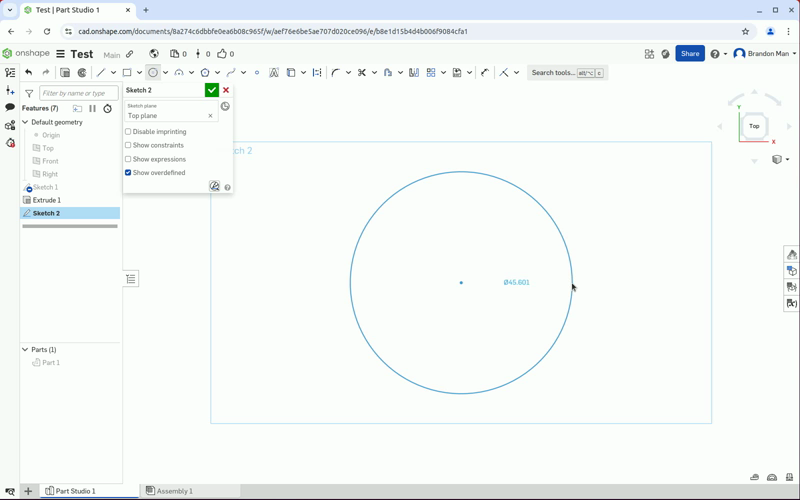
key(c)
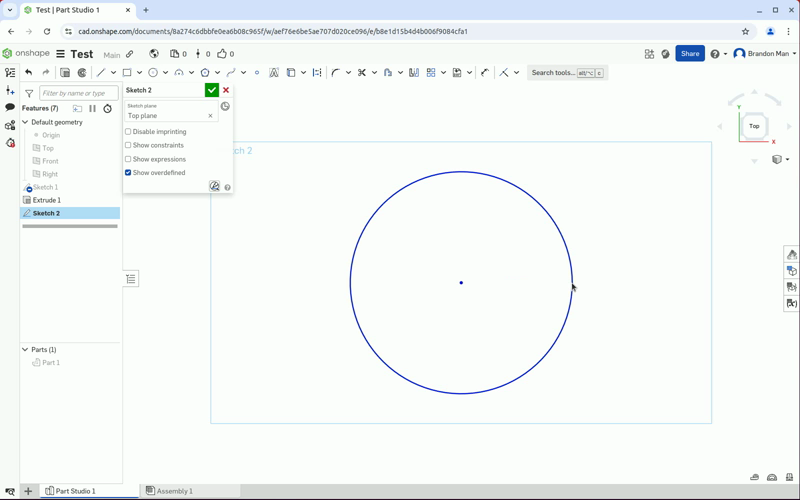
key_down(shift)
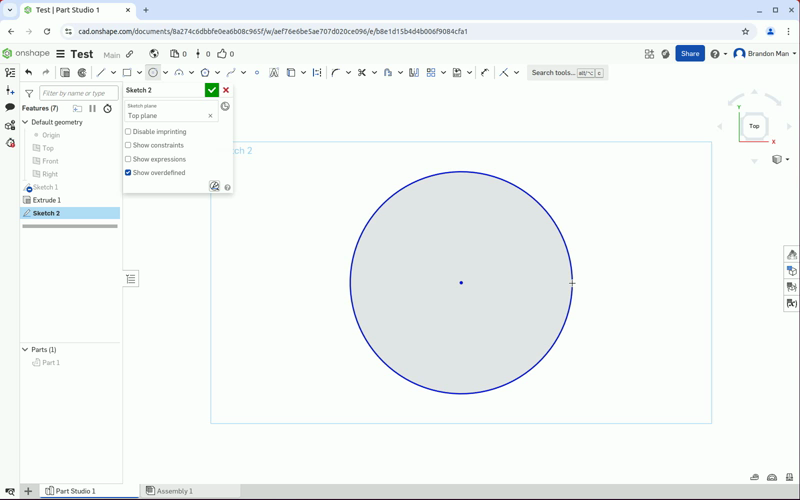
mouse_move(461, 282)
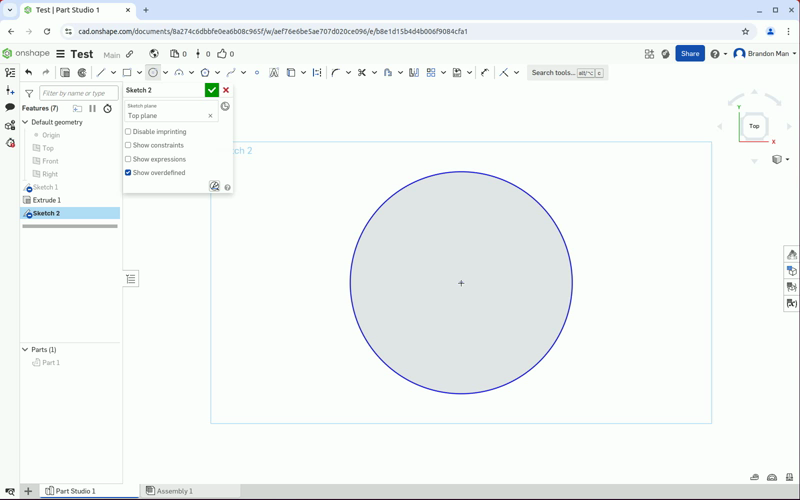
click(461, 282)
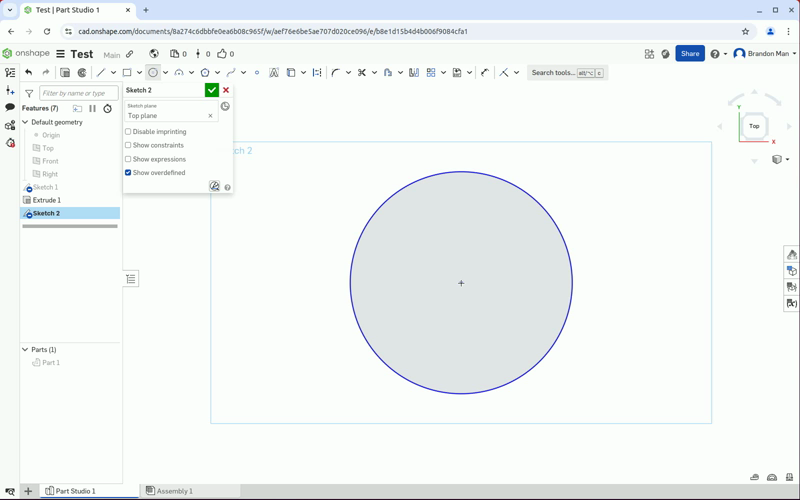
key_up(shift)
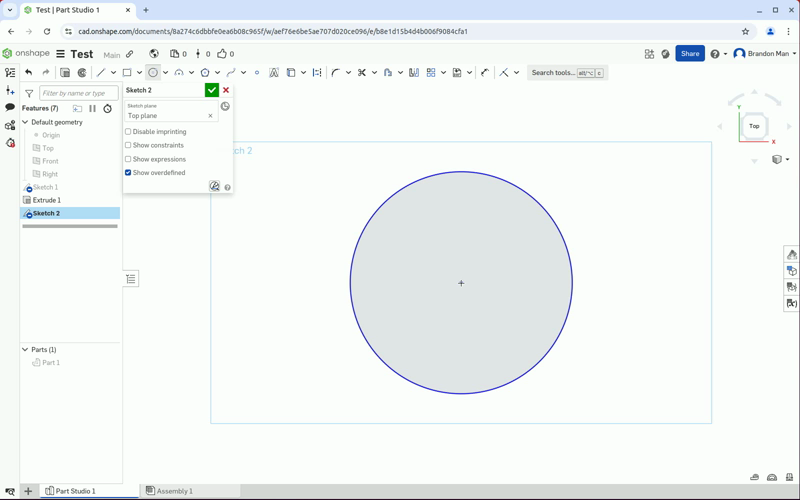
mouse_move(553, 282)
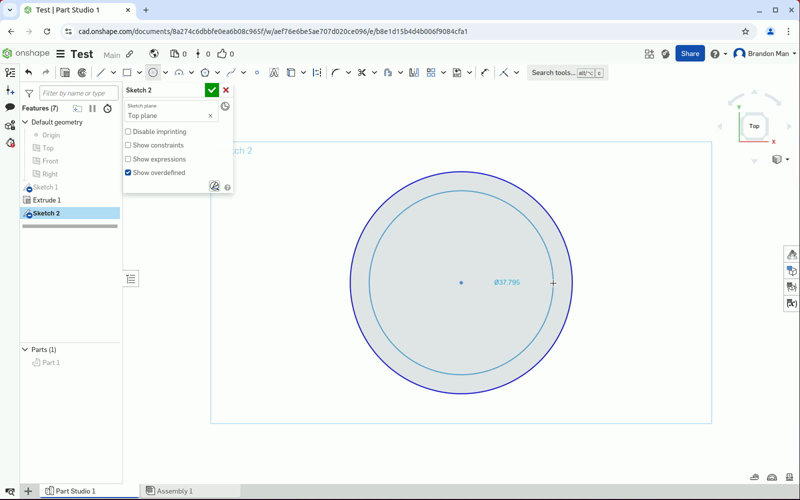
click(553, 282)
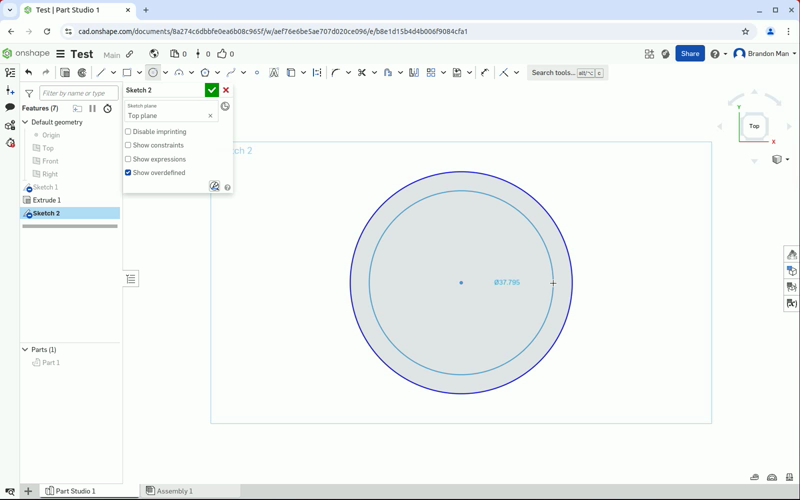
key(esc)
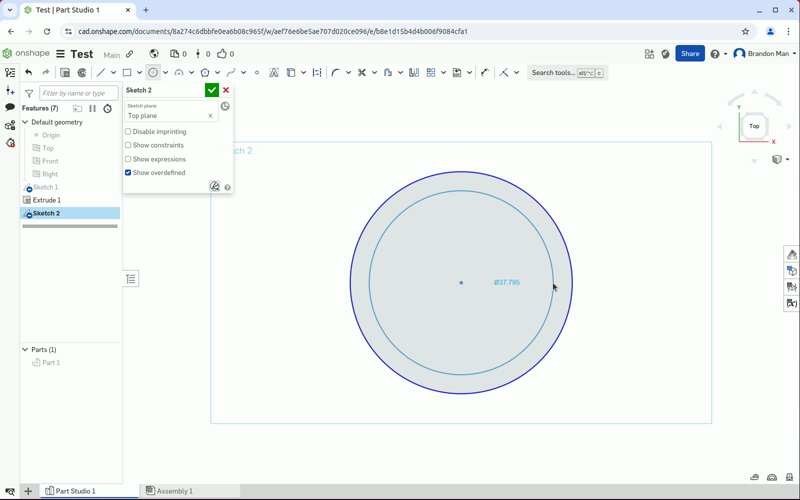
mouse_move(412, 194)
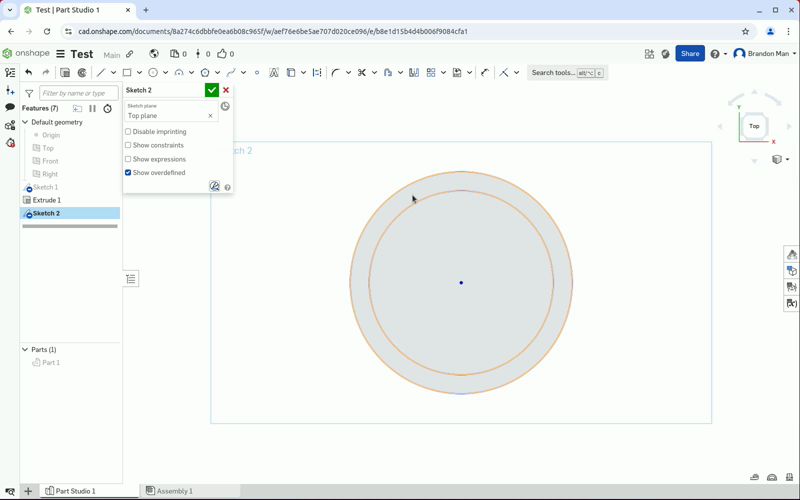
click(412, 194)
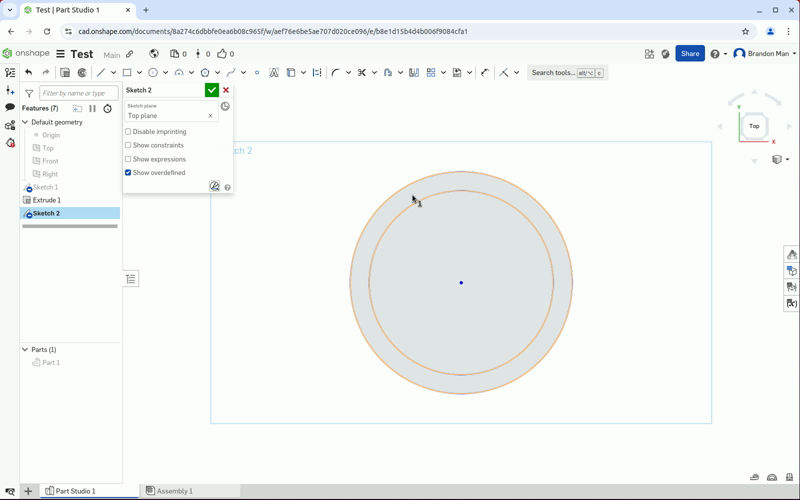
mouse_move(73, 352)
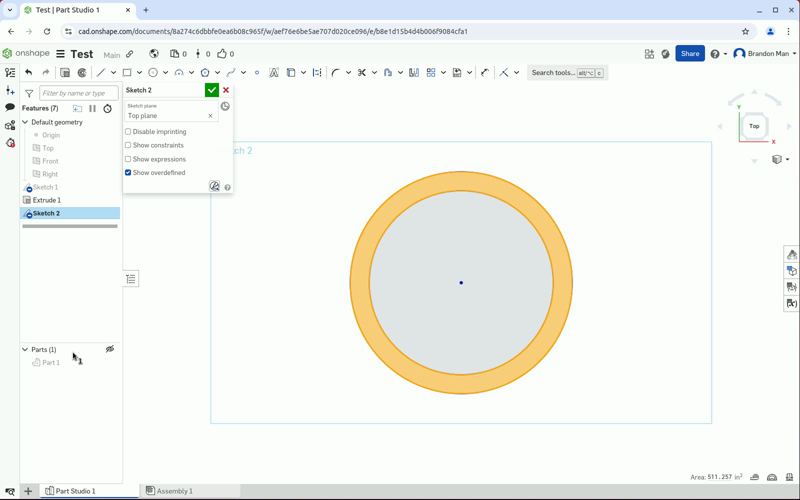
key(shift+y)
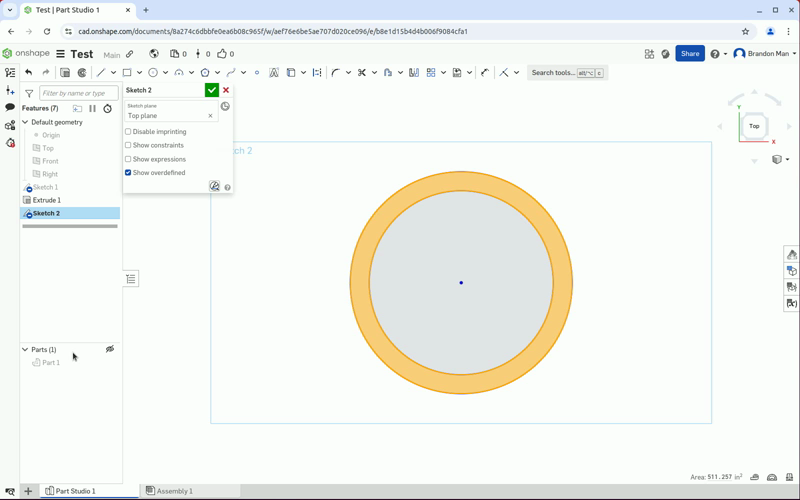
key(shift+e)
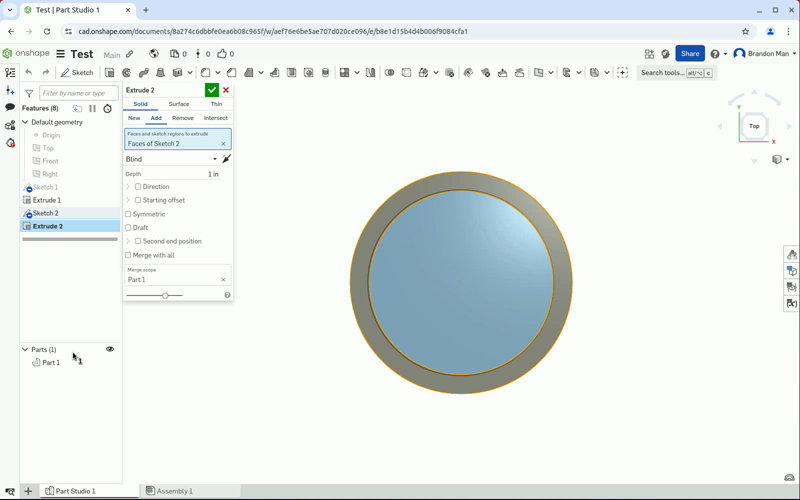
mouse_move(143, 106)
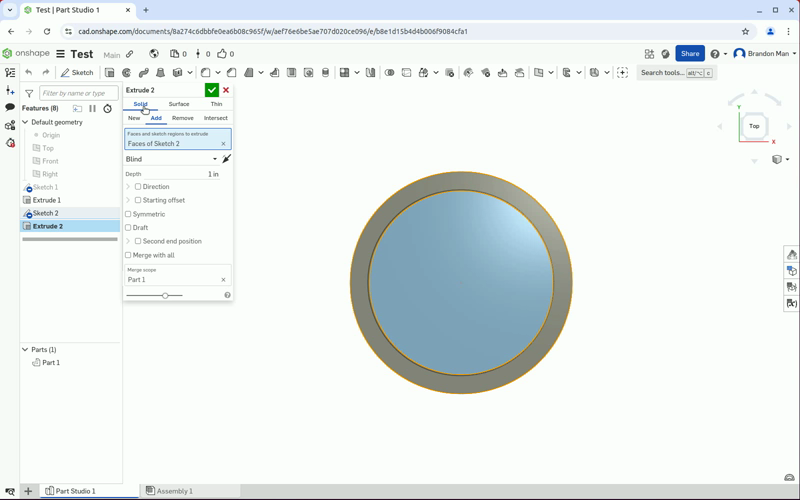
click(143, 106)
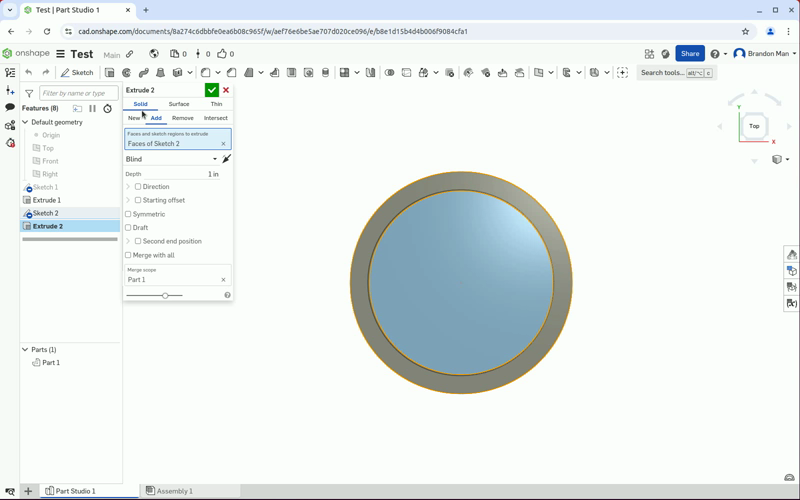
mouse_move(137, 120)
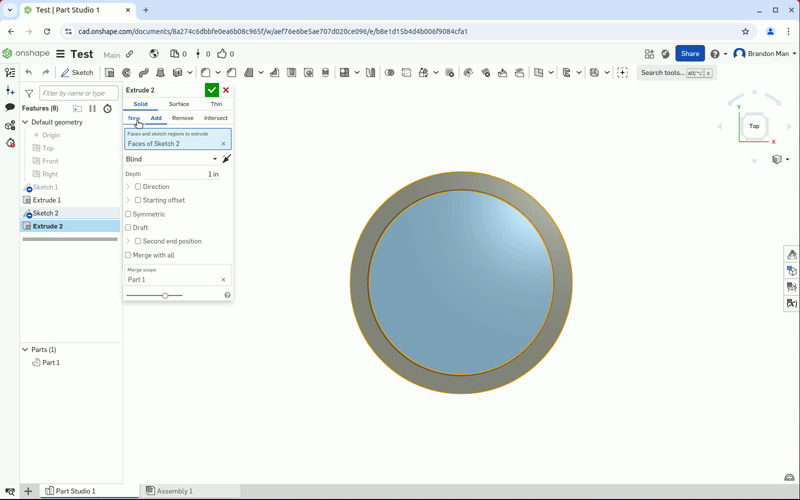
click(137, 120)
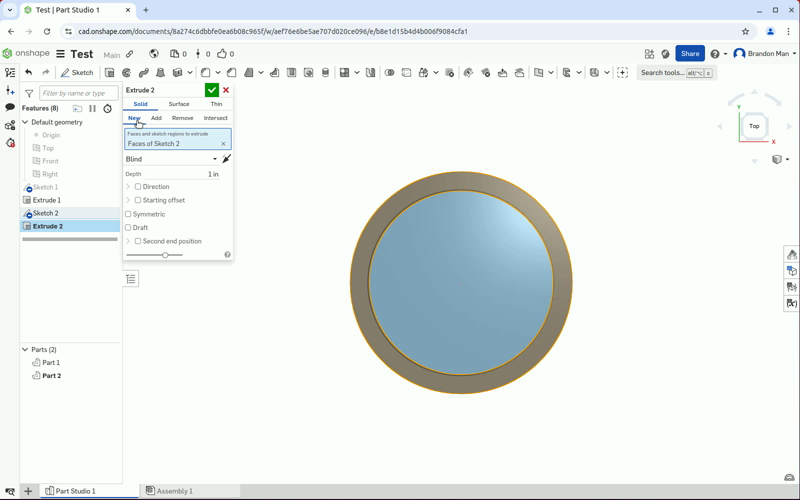
key(tab, 4)
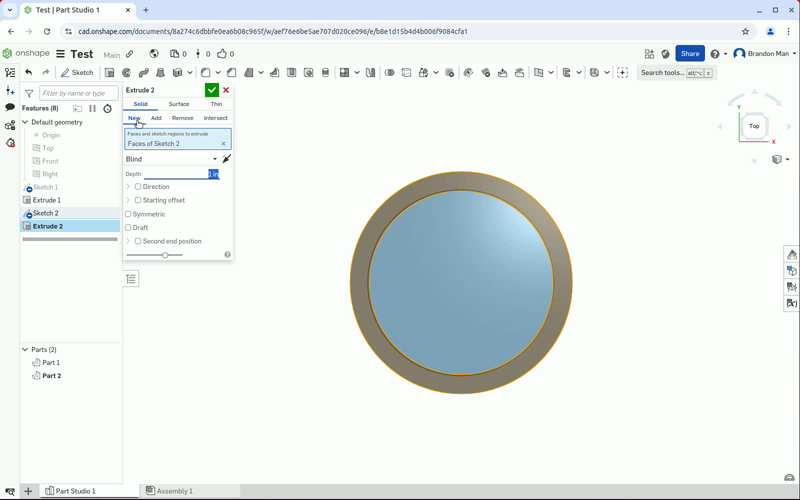
text(15.646)
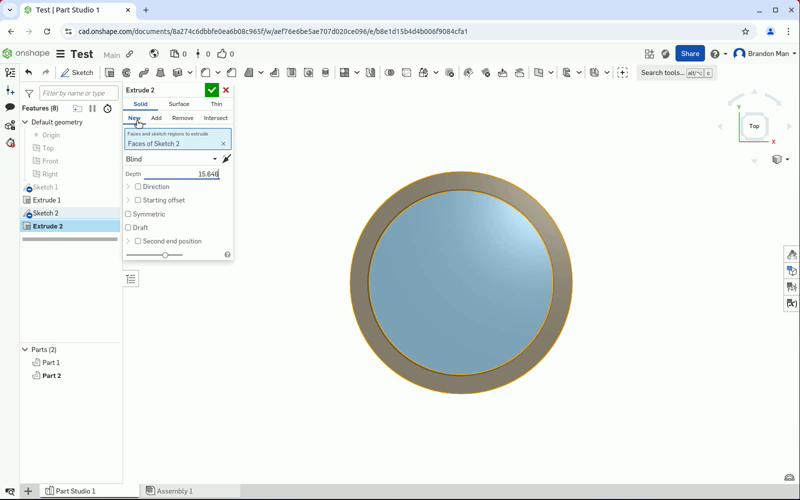
key(enter)
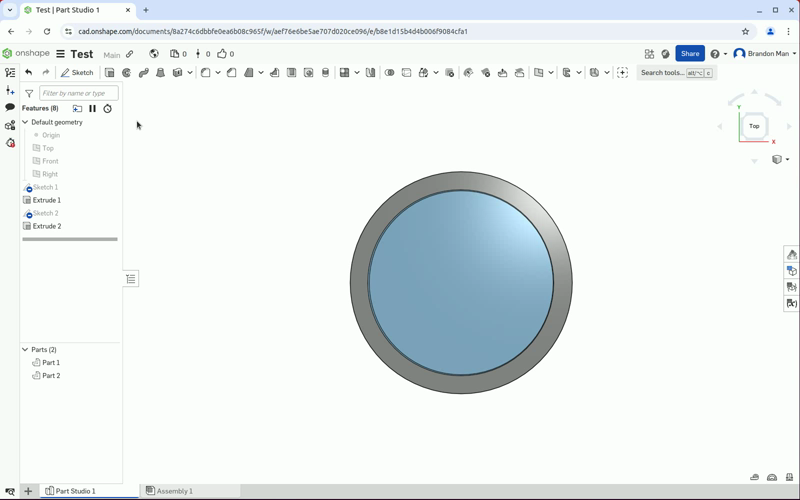
key(shift+h)
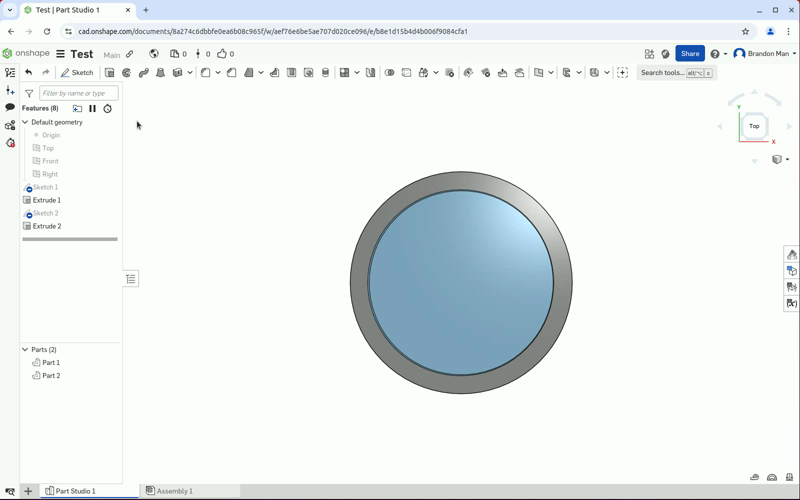
key(shift+h)
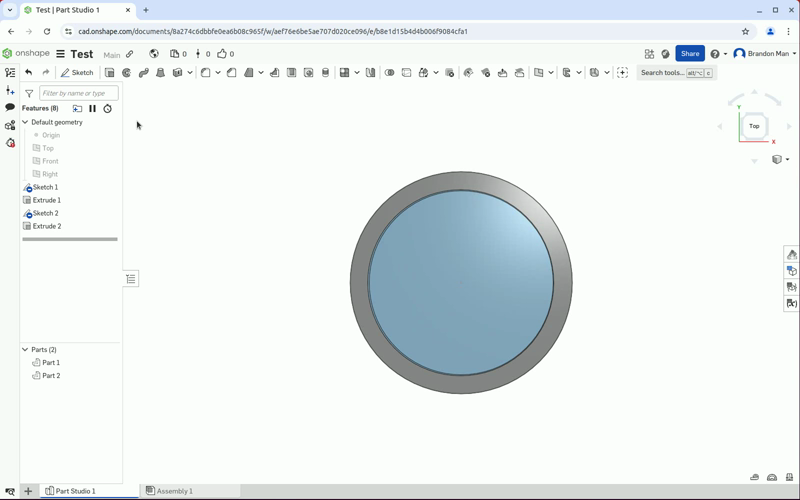
key(shift+7)
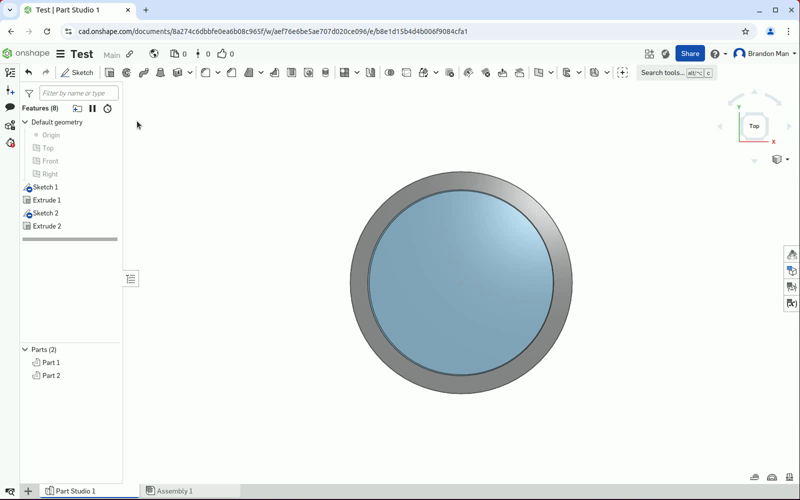
key(up, 3)
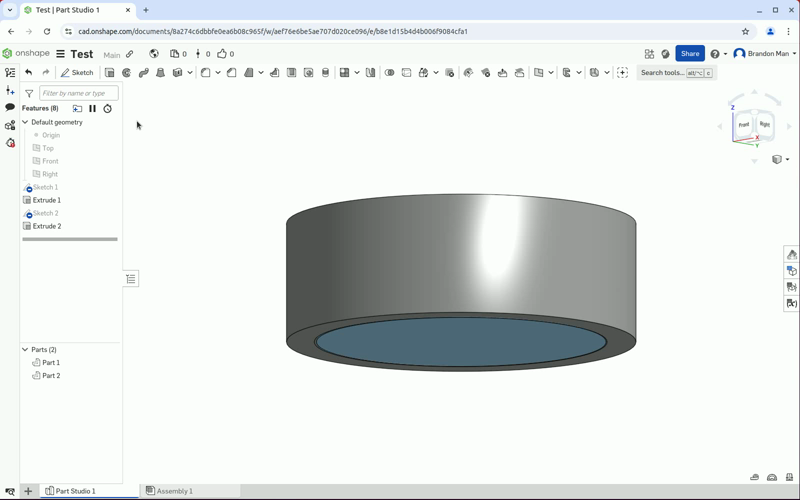
key(left, 3)
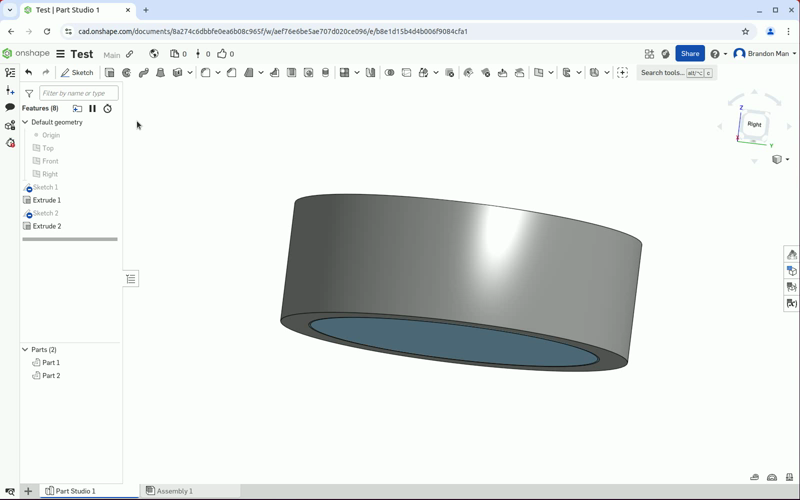
key(right, 3)
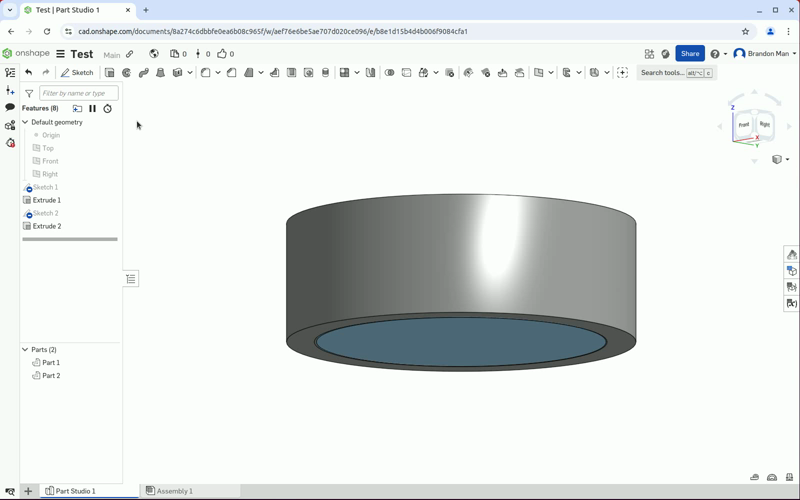
key(down, 3)
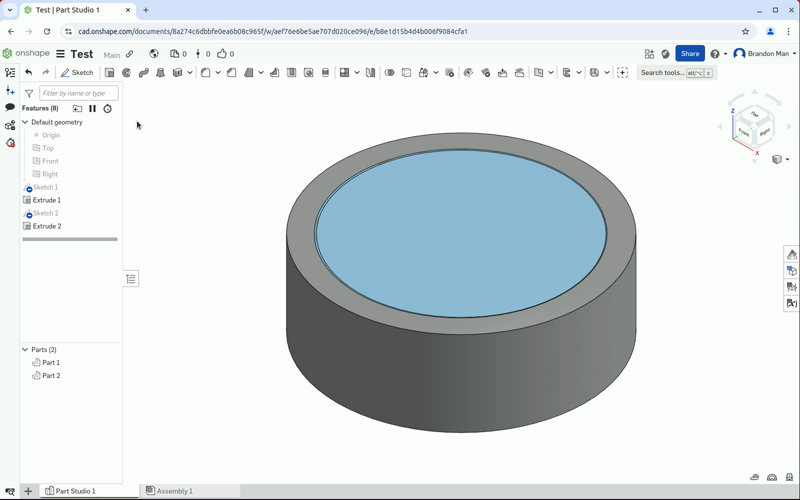
mouse_move(73, 189)
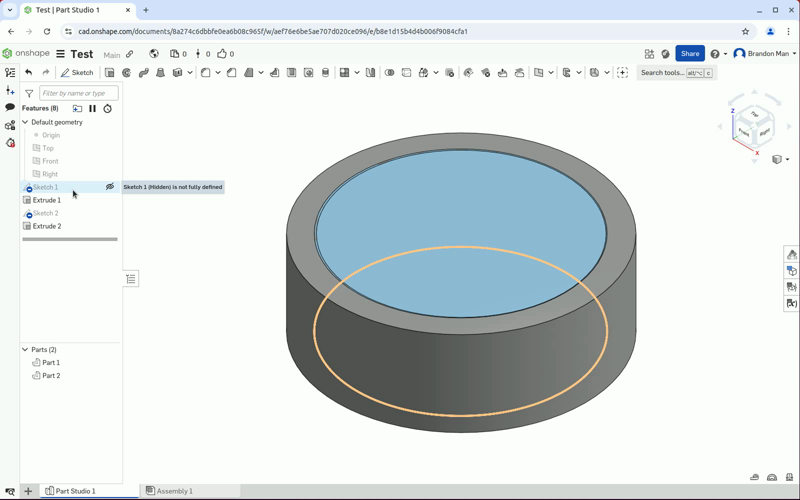
click(73, 189)